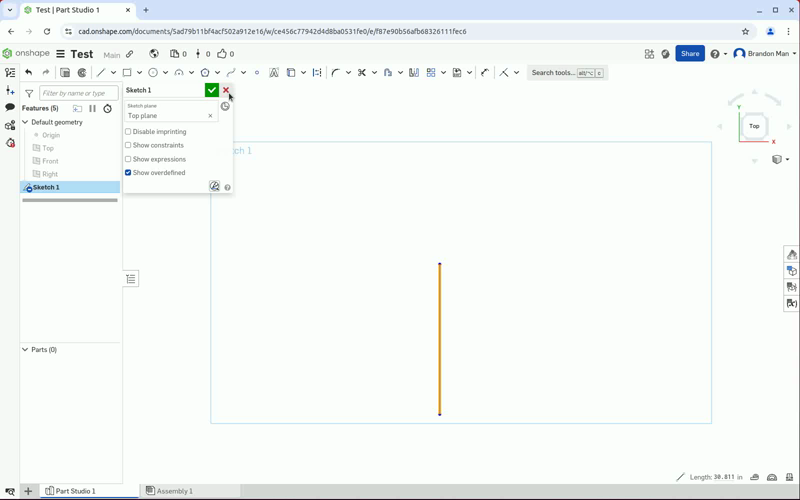
key(shift+h)
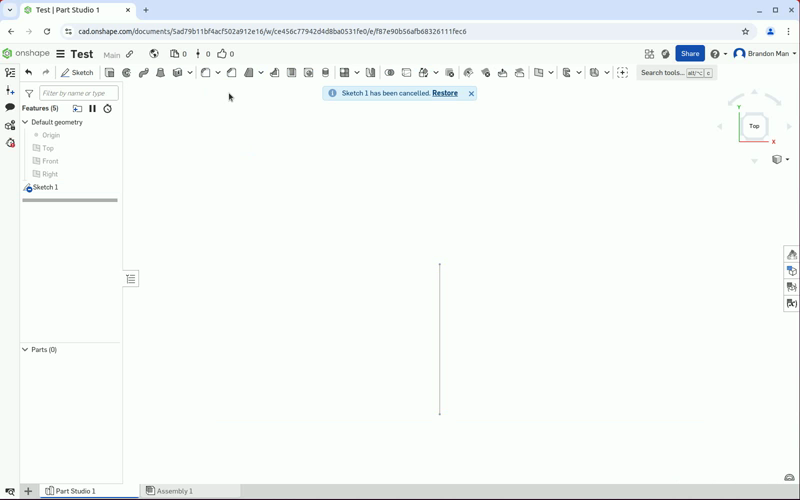
key(shift+s)
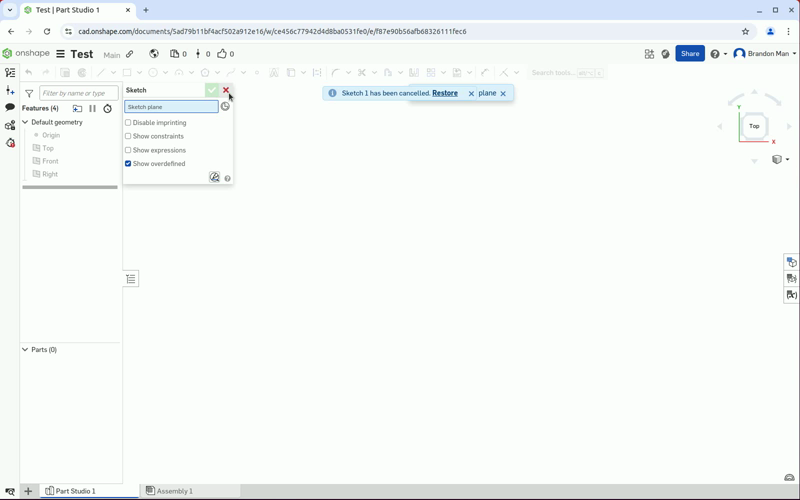
mouse_move(73, 150)
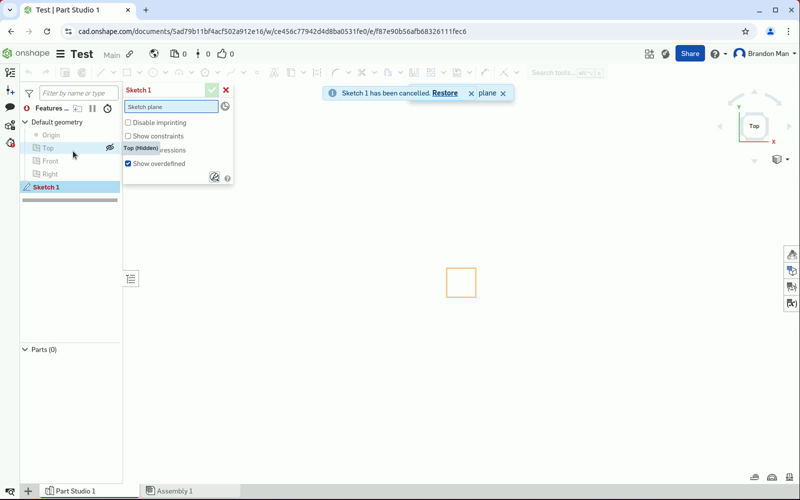
click(73, 150)
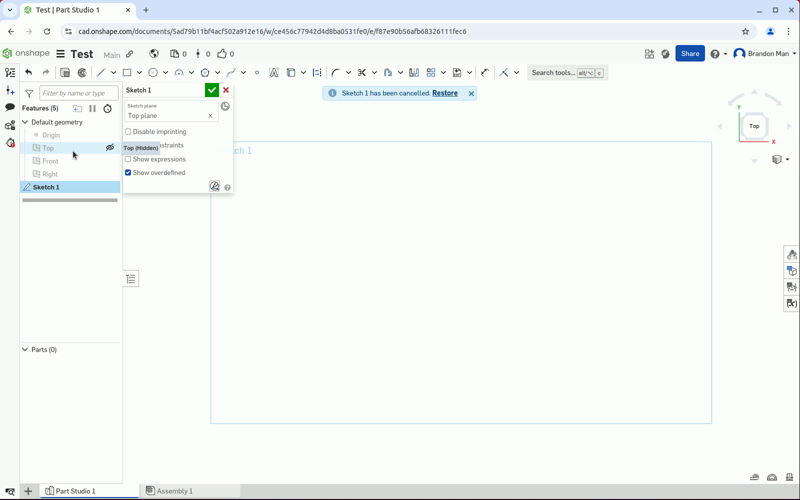
mouse_move(73, 352)
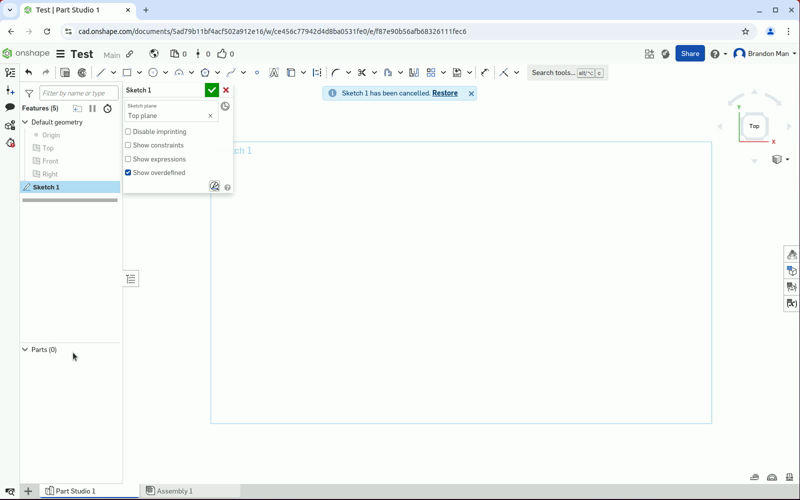
key(y)
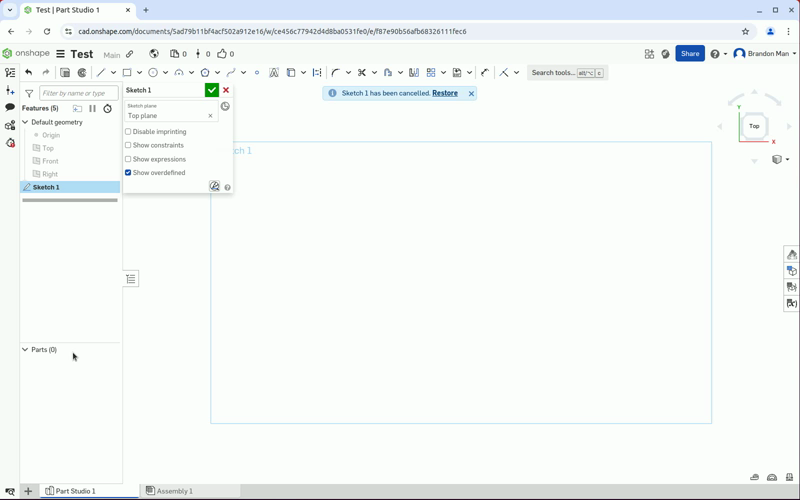
key(c)
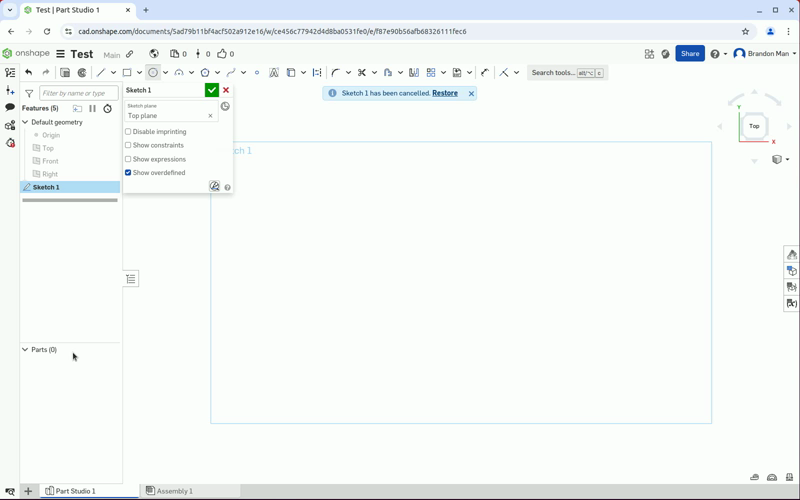
key_down(shift)
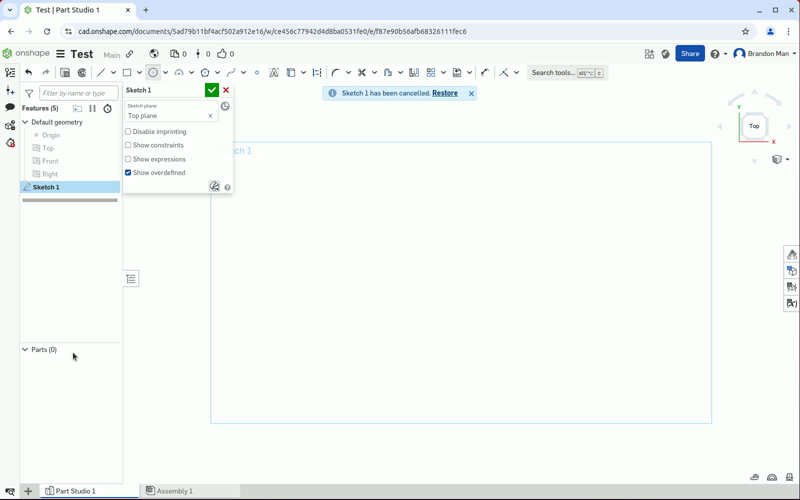
mouse_move(461, 282)
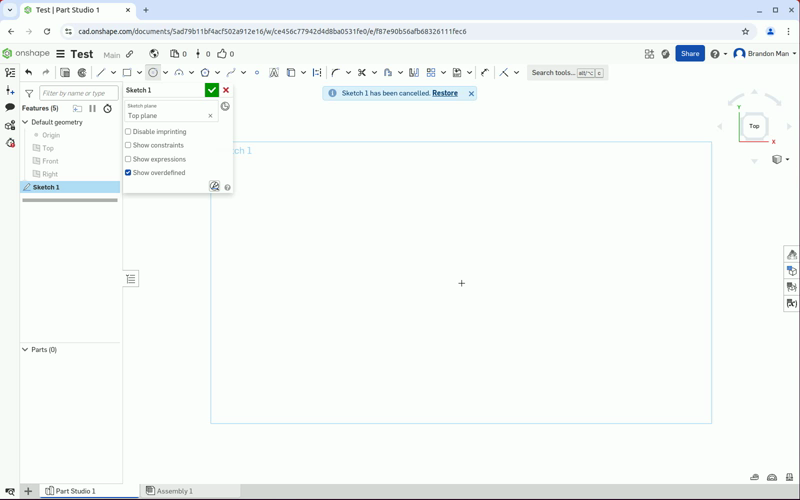
click(461, 282)
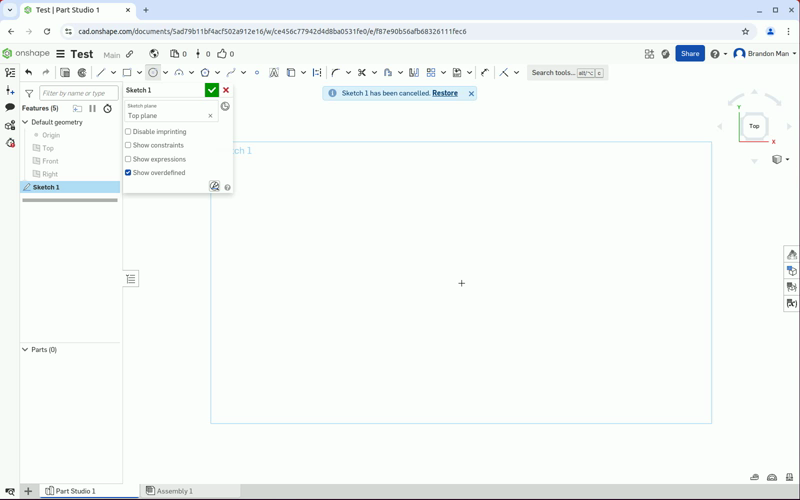
key_up(shift)
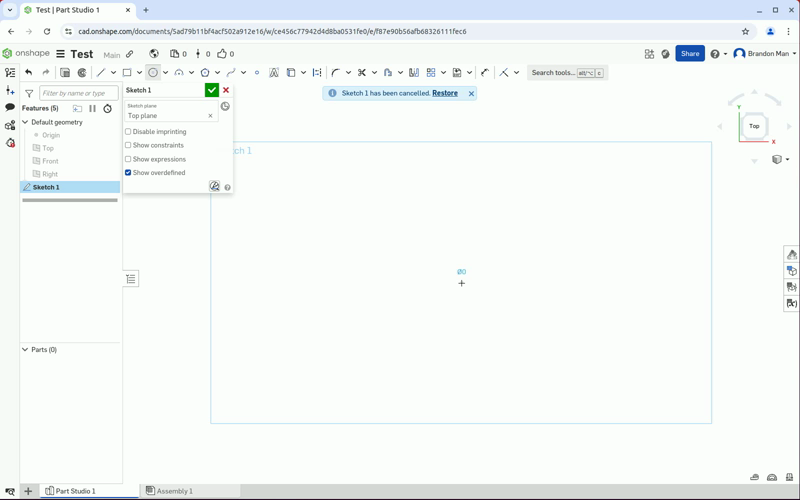
mouse_move(572, 282)
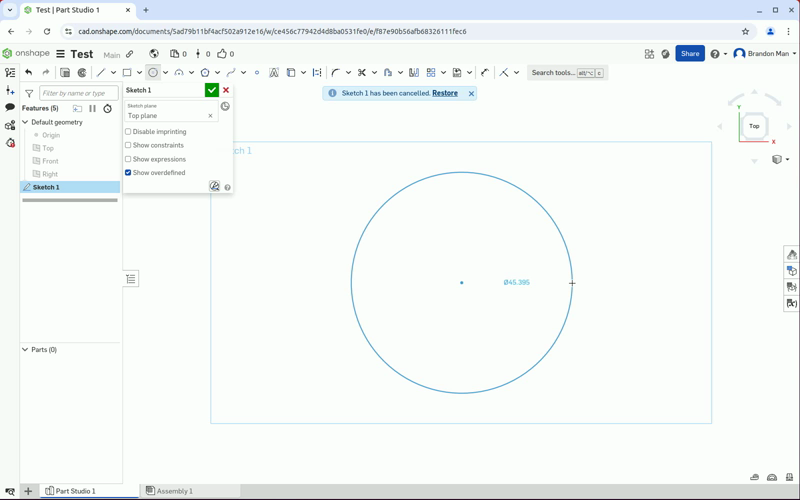
click(572, 282)
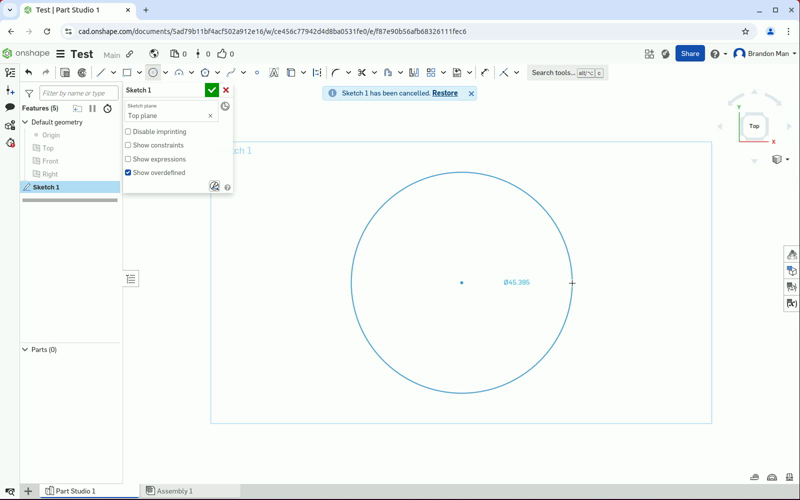
key(esc)
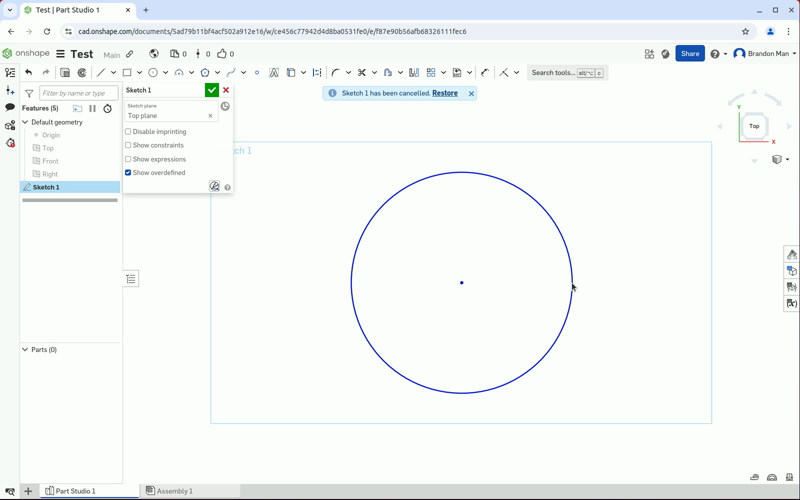
key(c)
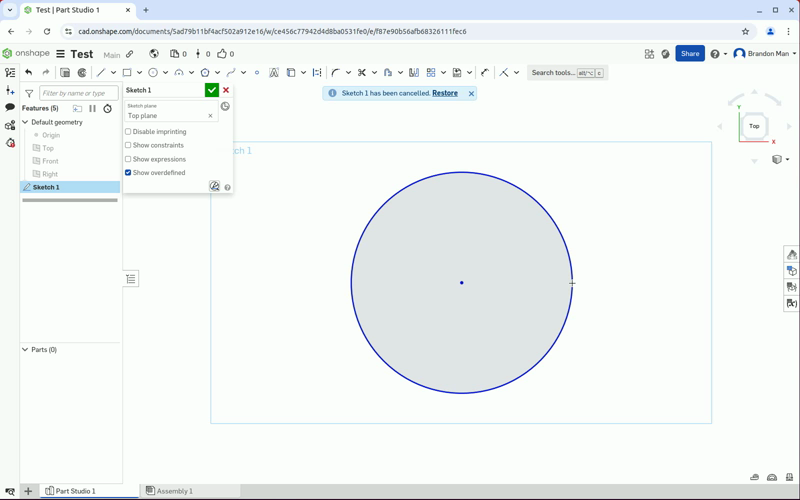
key_down(shift)
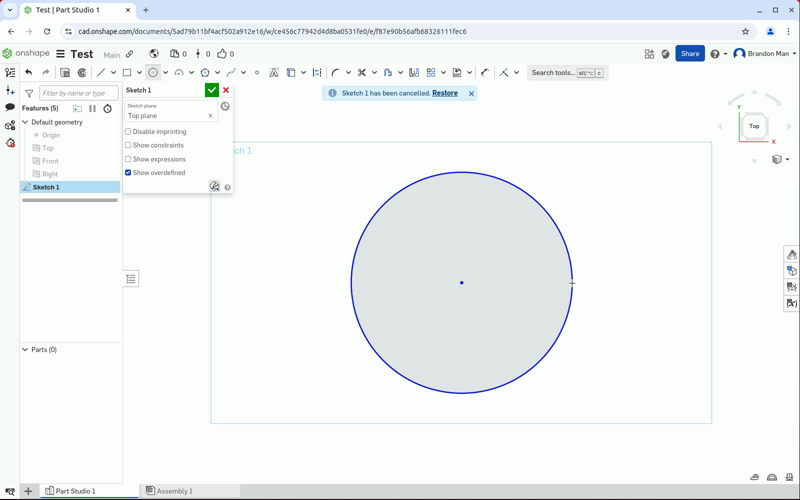
mouse_move(461, 282)
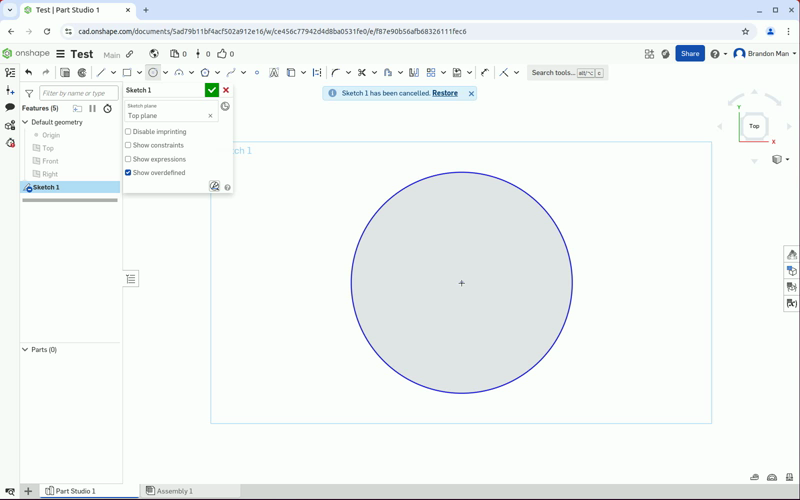
click(461, 282)
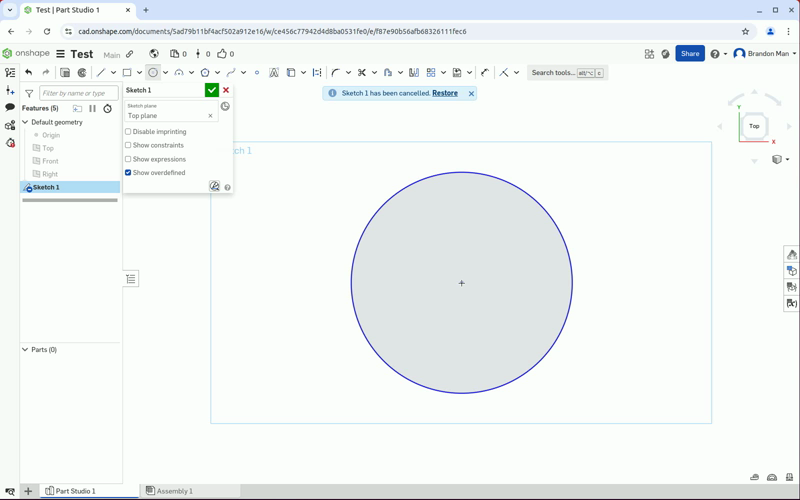
key_up(shift)
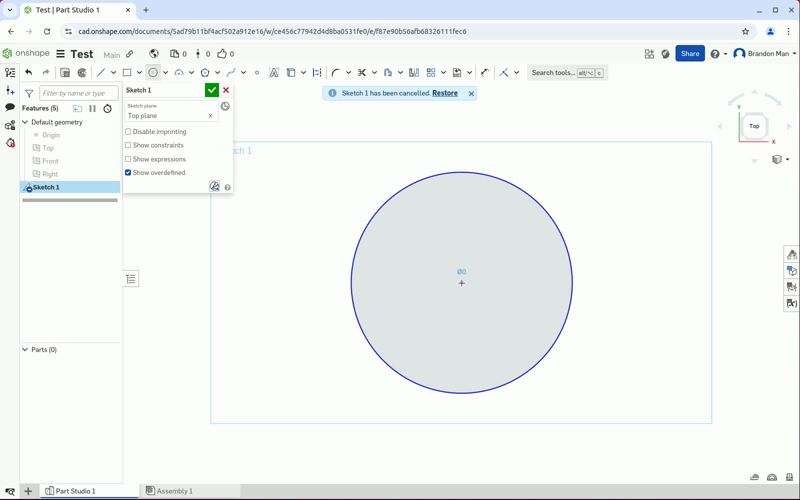
mouse_move(558, 282)
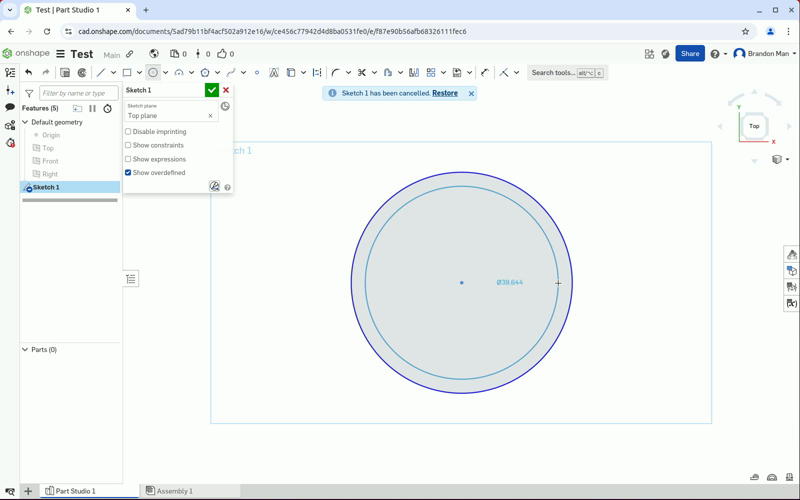
click(558, 282)
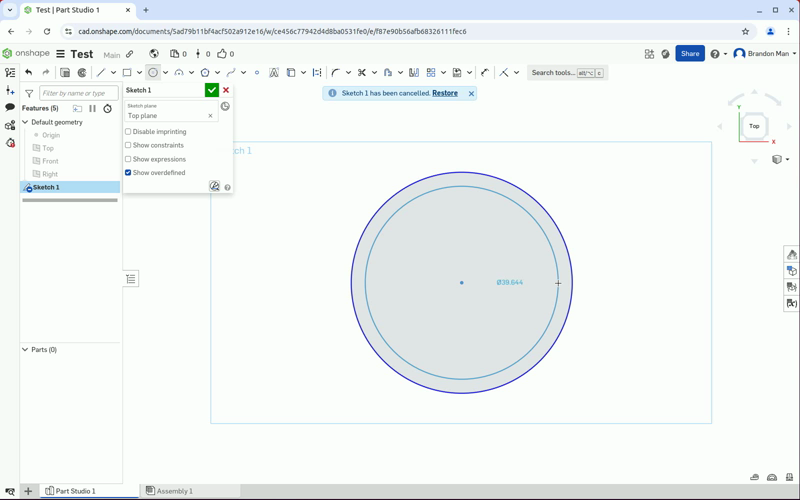
key(esc)
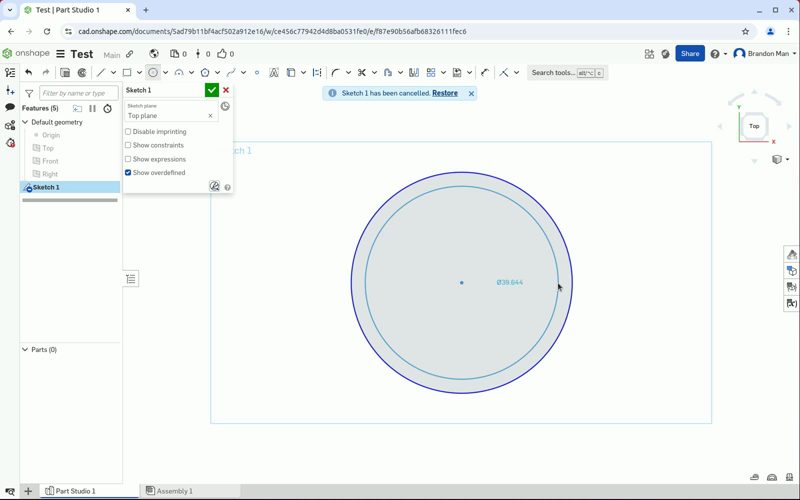
mouse_move(532, 359)
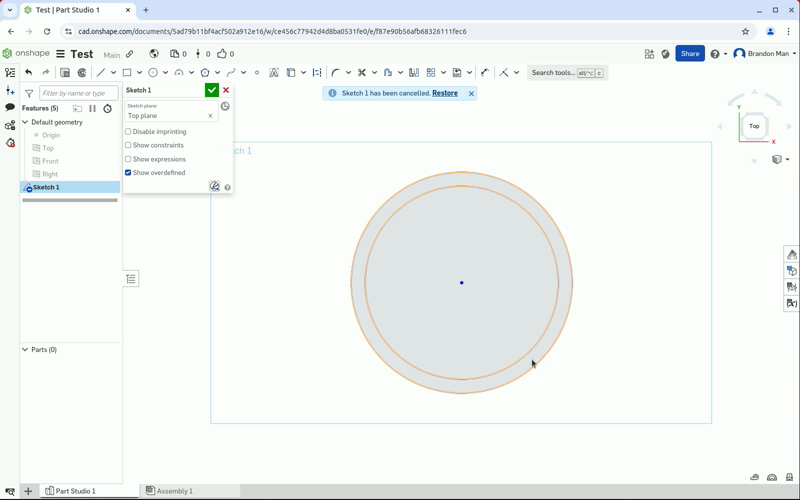
click(532, 359)
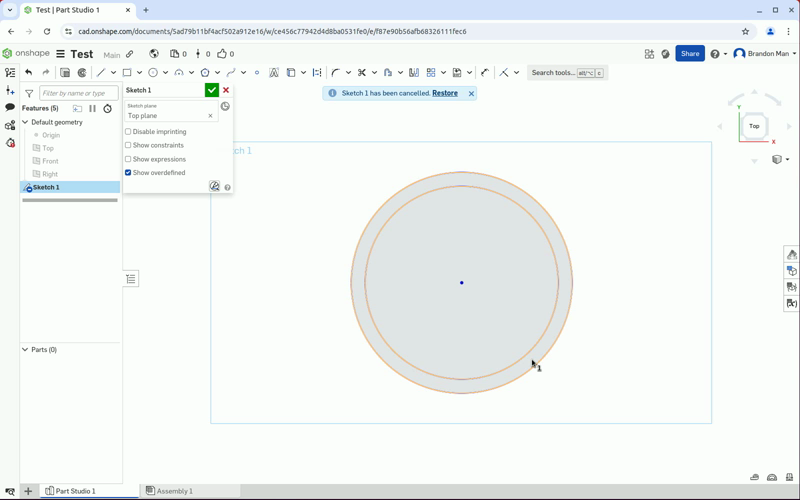
mouse_move(73, 352)
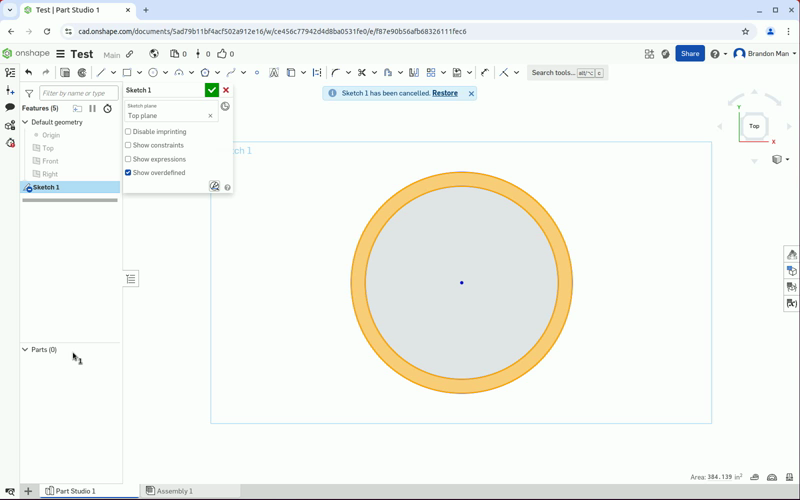
key(shift+y)
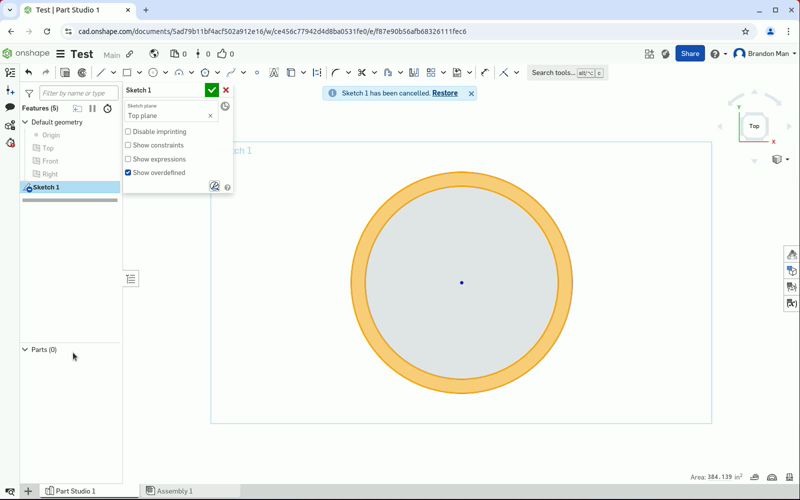
key(shift+e)
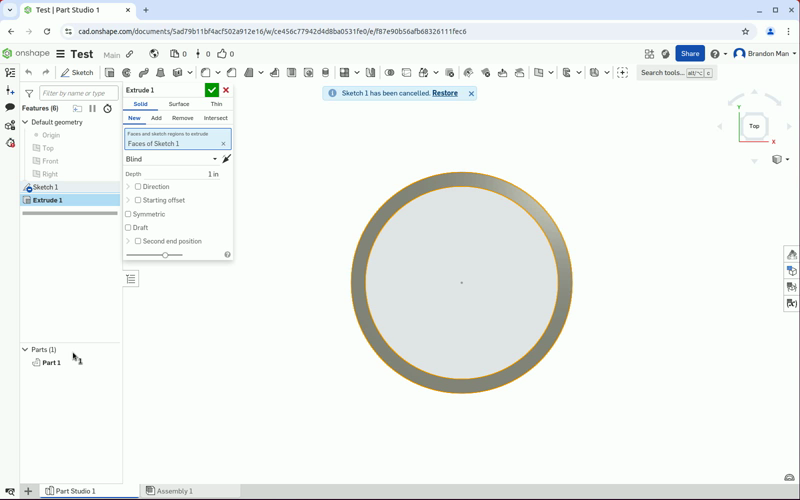
mouse_move(143, 106)
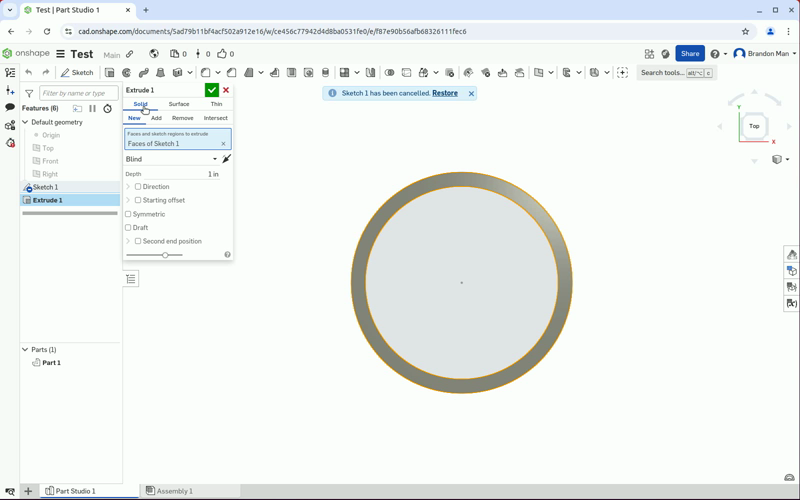
click(143, 106)
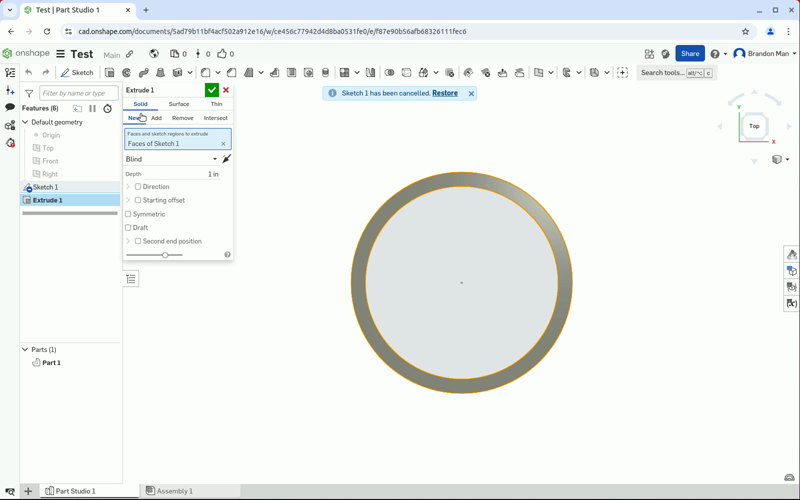
mouse_move(137, 120)
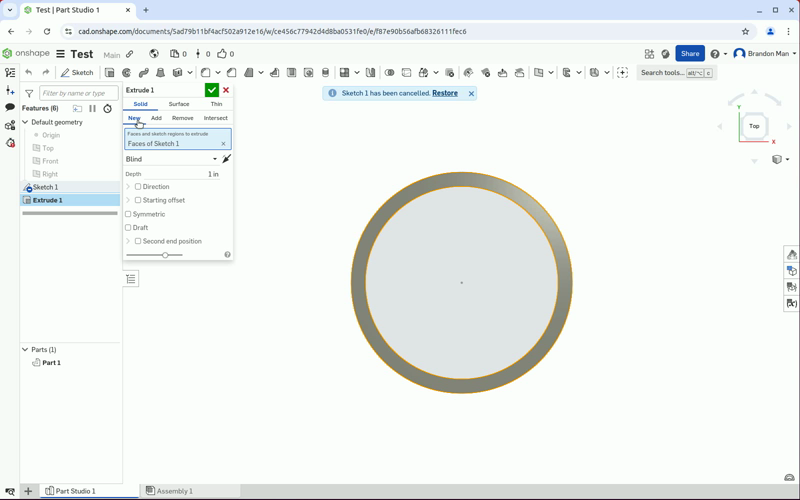
click(137, 120)
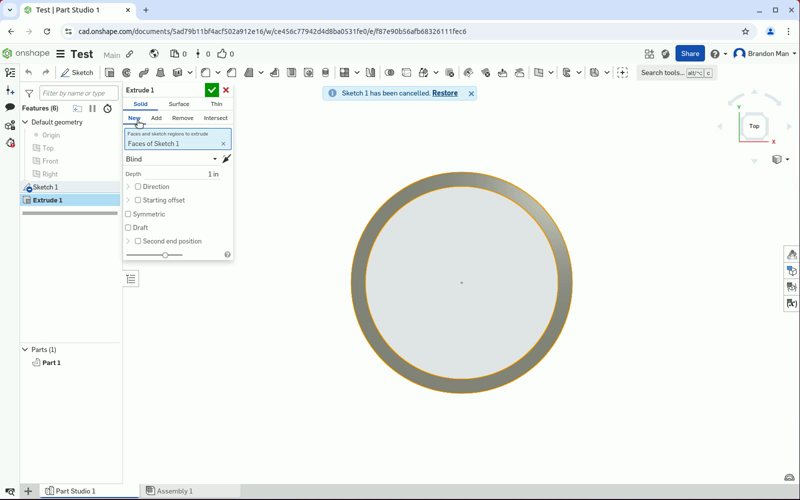
key(tab, 4)
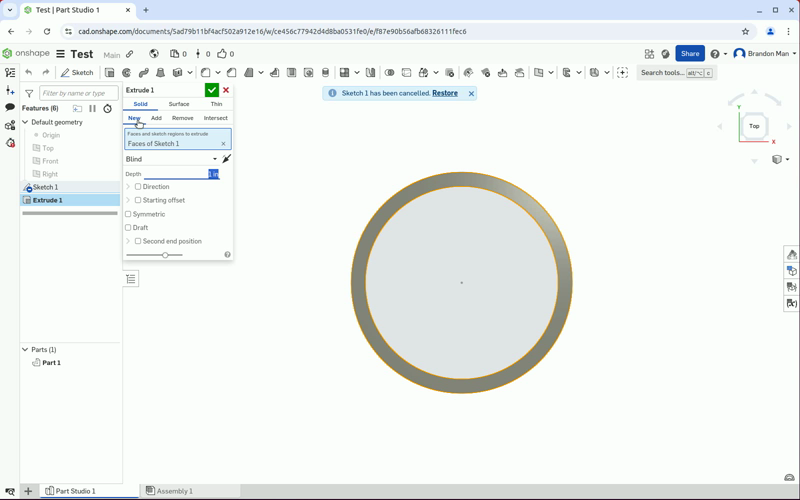
text(0.241)
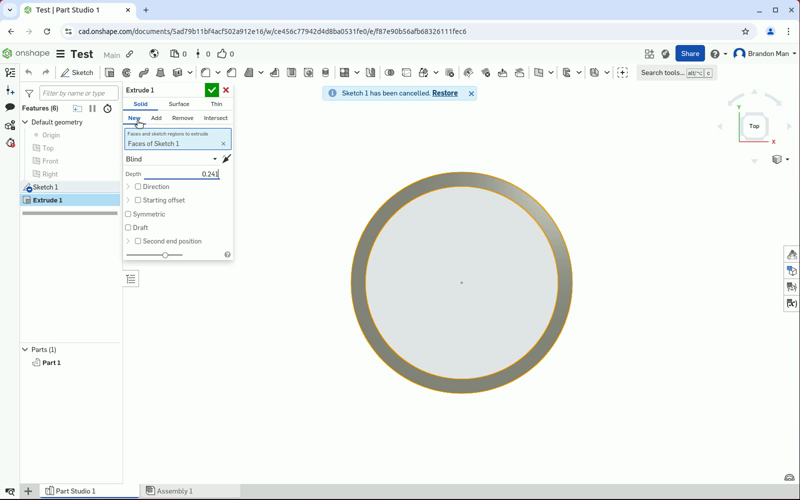
key(enter)
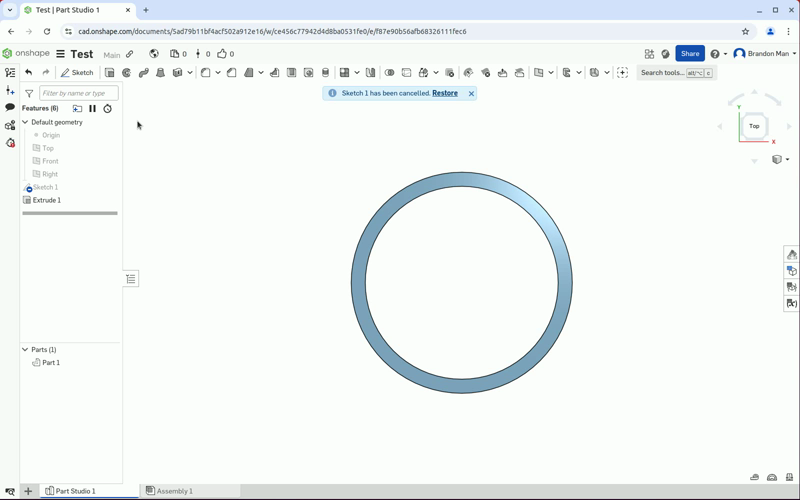
key(shift+h)
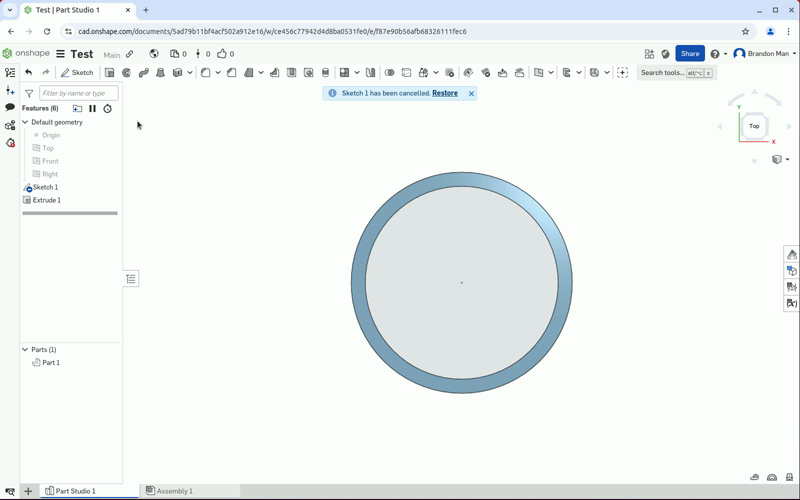
key(shift+h)
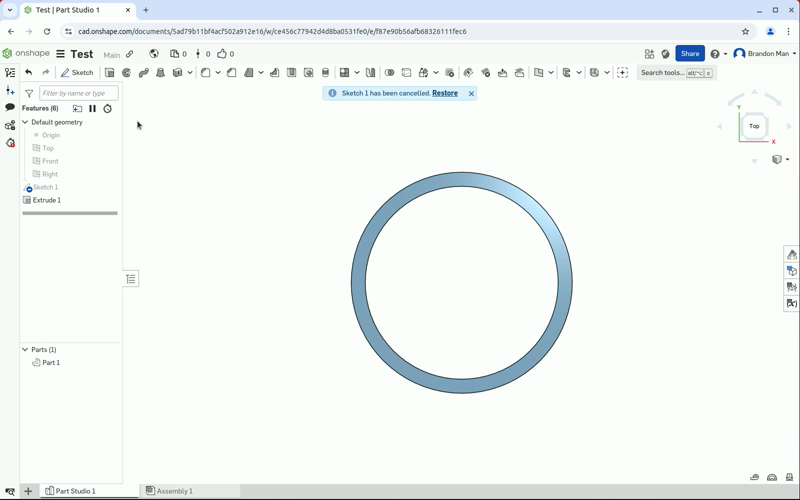
mouse_move(73, 189)
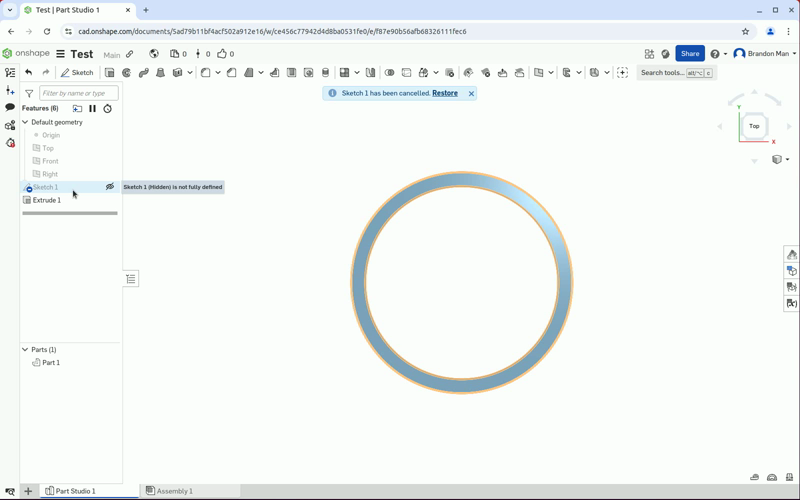
click(73, 189)
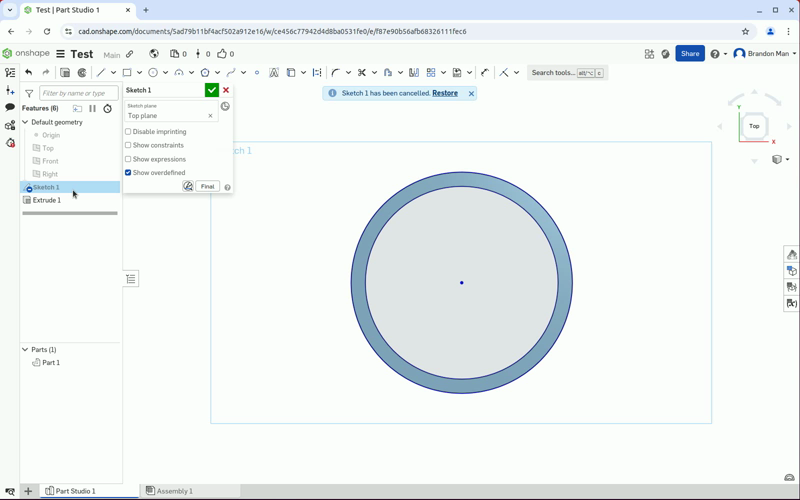
mouse_move(229, 92)
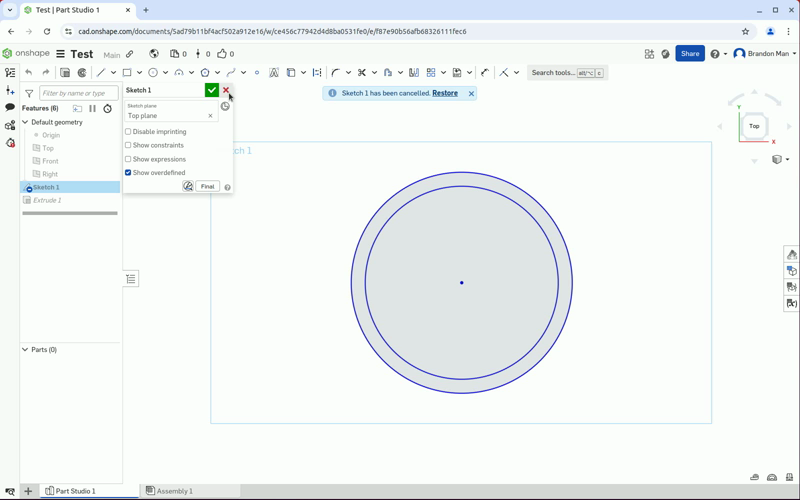
click(229, 92)
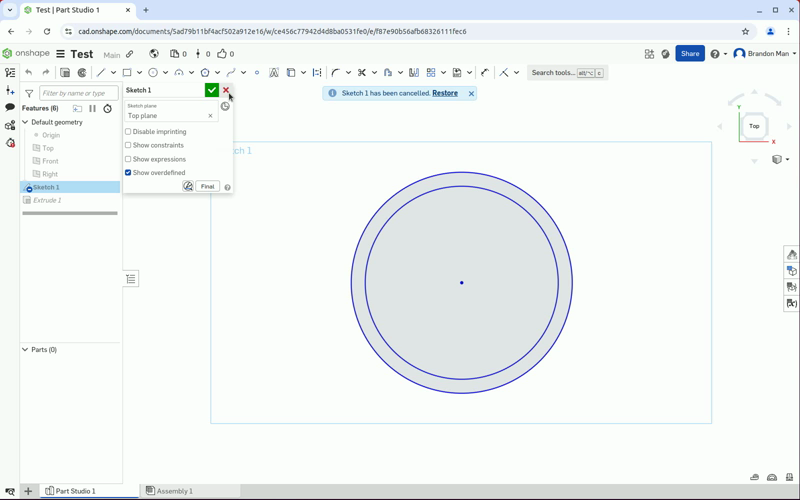
key(shift+s)
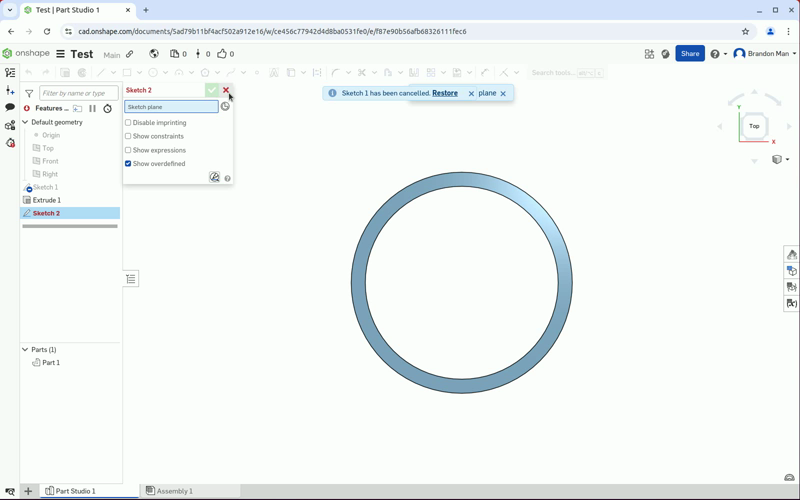
mouse_move(73, 150)
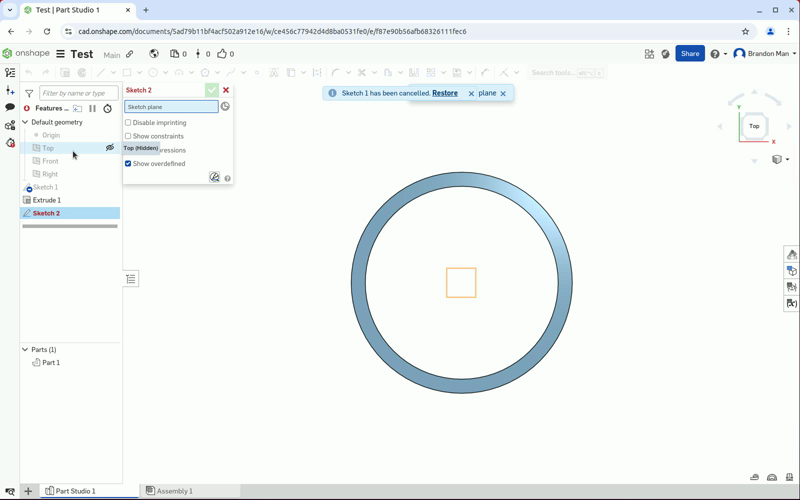
click(73, 150)
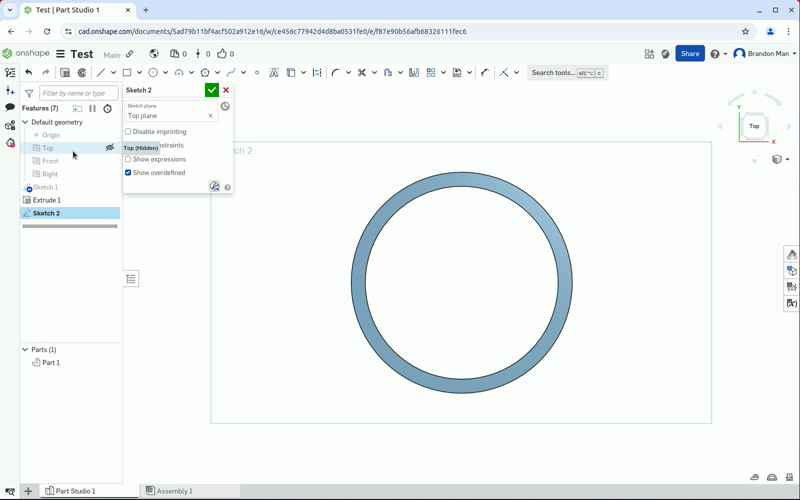
mouse_move(73, 352)
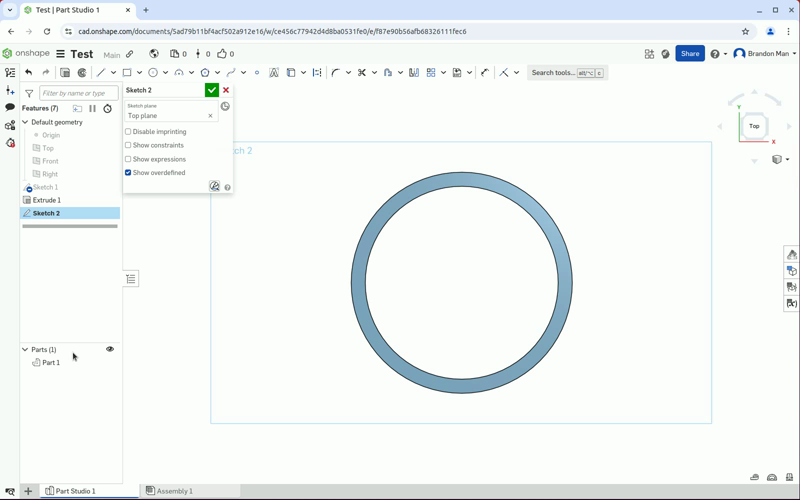
key(y)
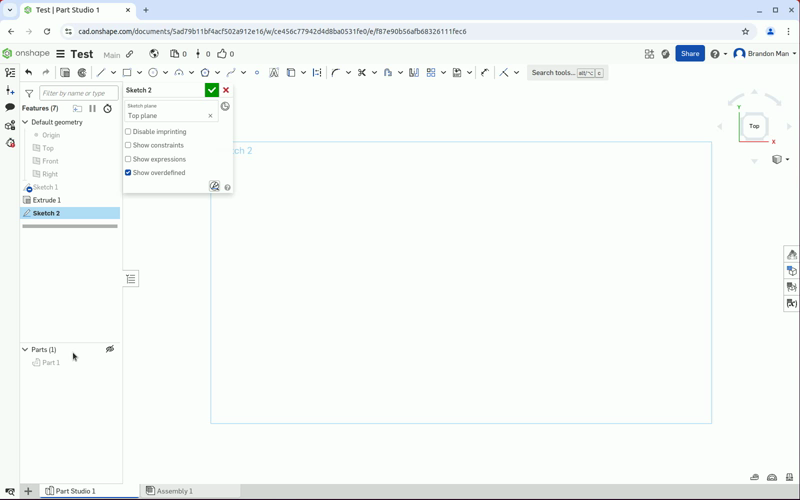
key(c)
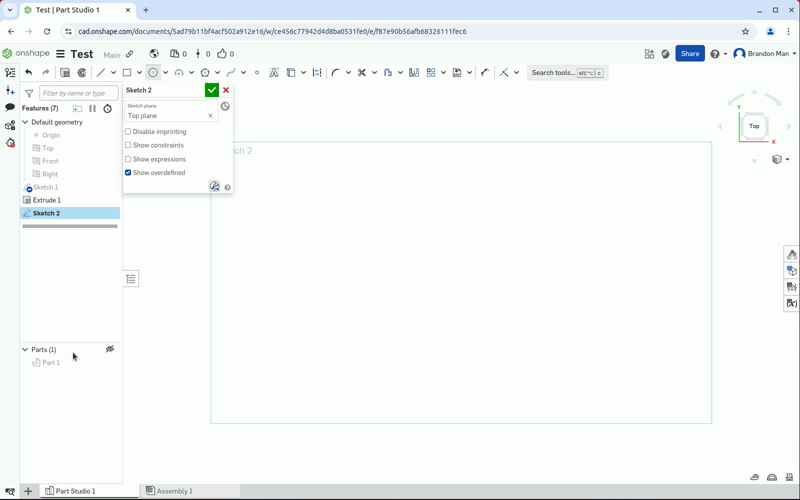
key_down(shift)
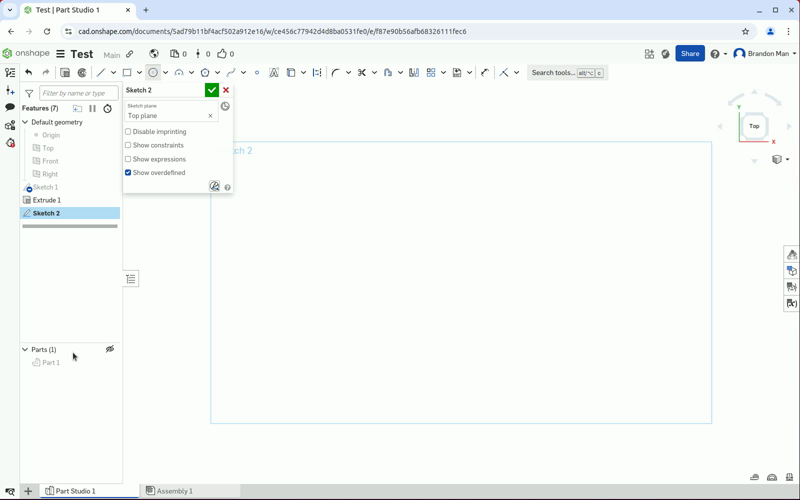
mouse_move(461, 282)
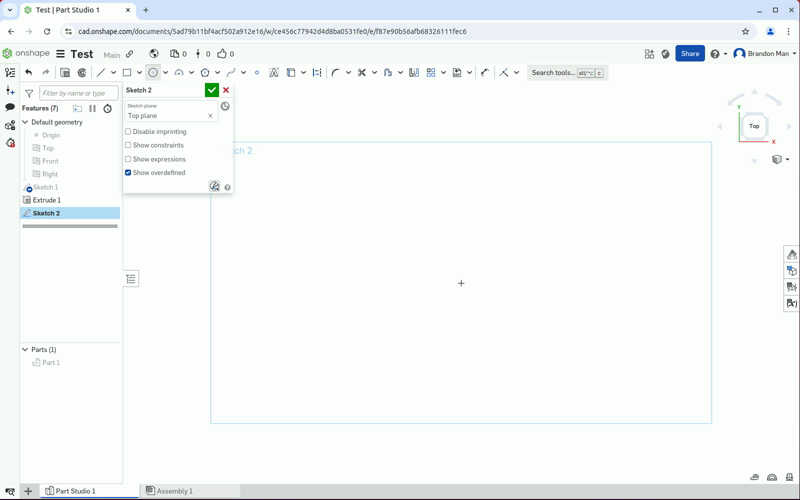
click(461, 282)
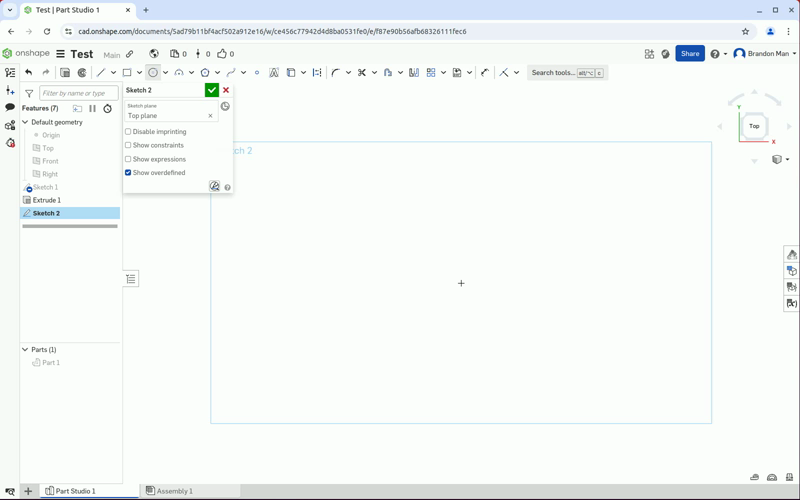
key_up(shift)
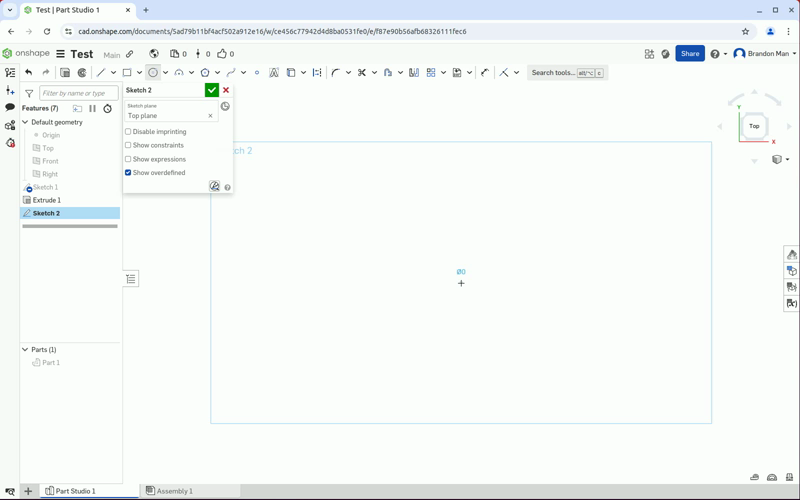
mouse_move(574, 282)
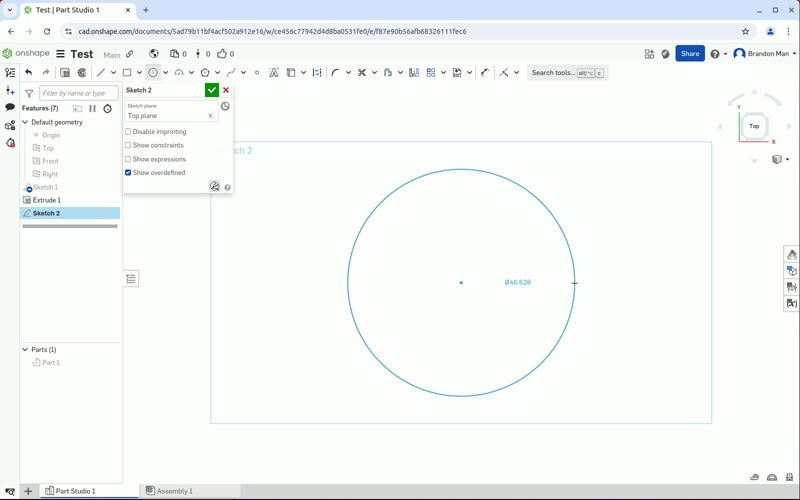
click(574, 282)
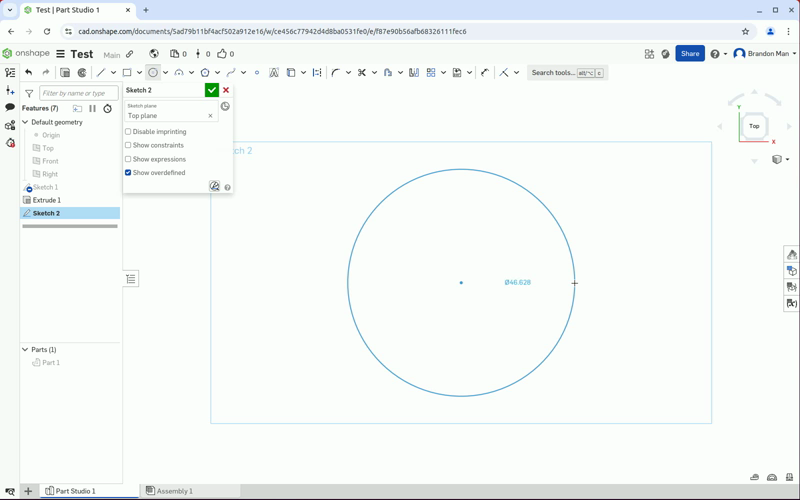
key(esc)
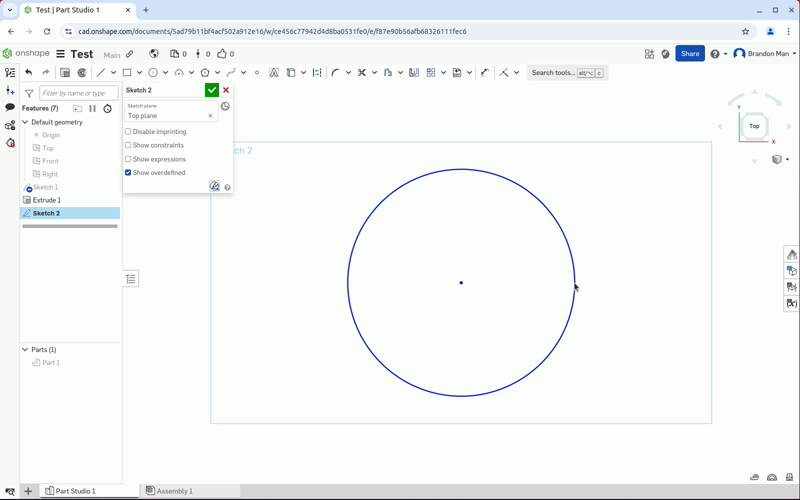
key(c)
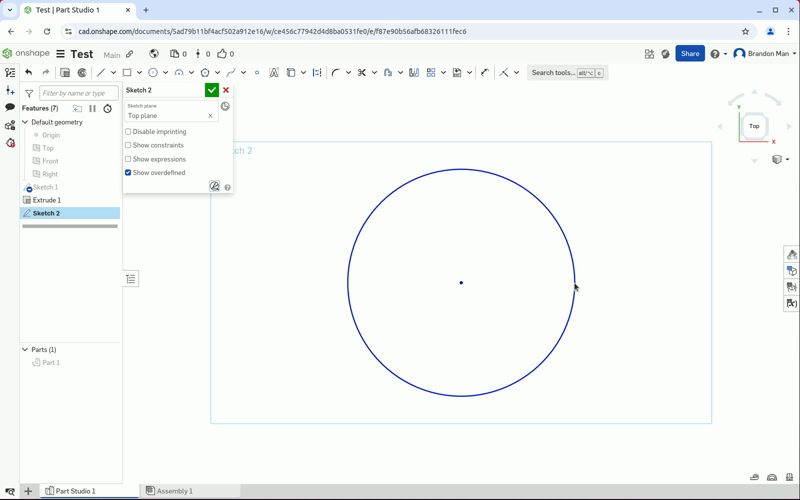
key_down(shift)
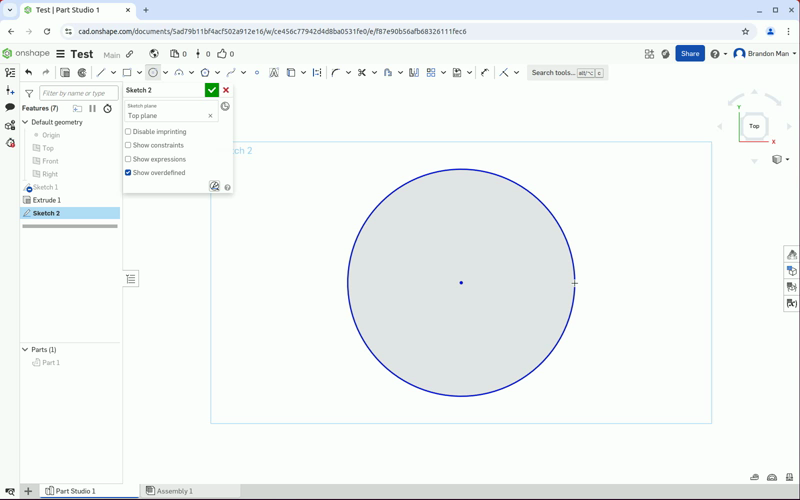
mouse_move(461, 282)
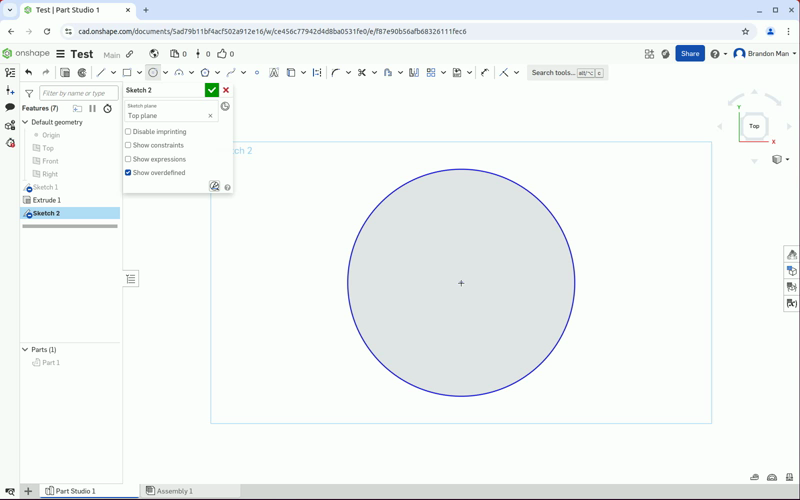
click(461, 282)
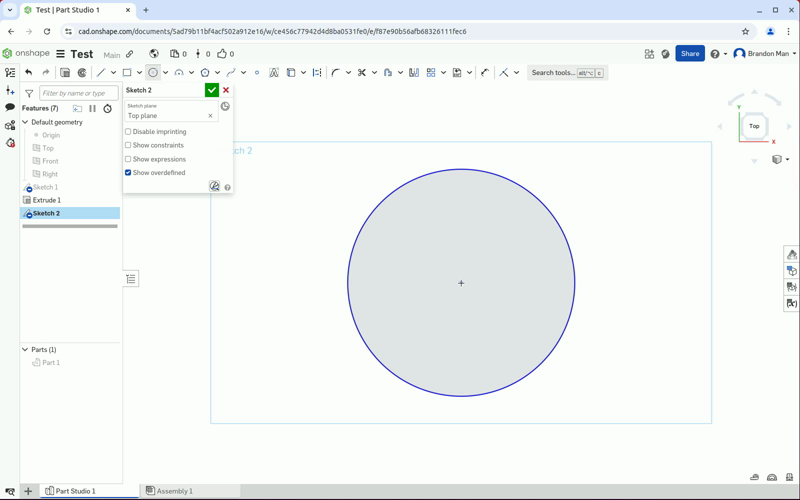
key_up(shift)
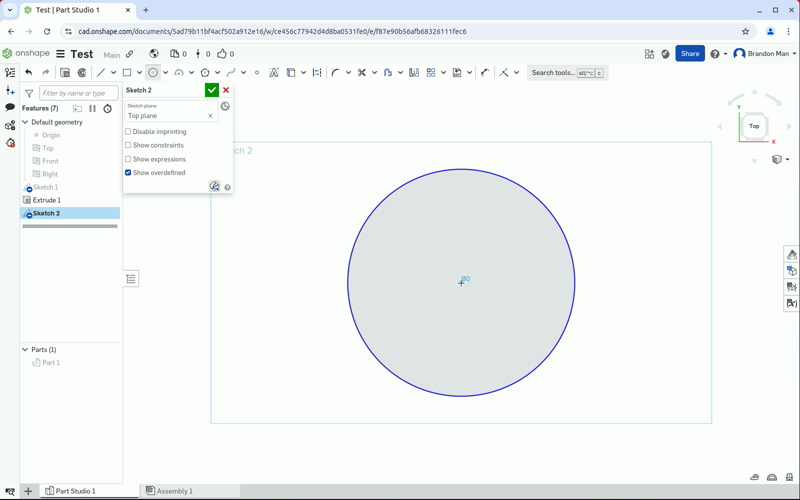
mouse_move(569, 282)
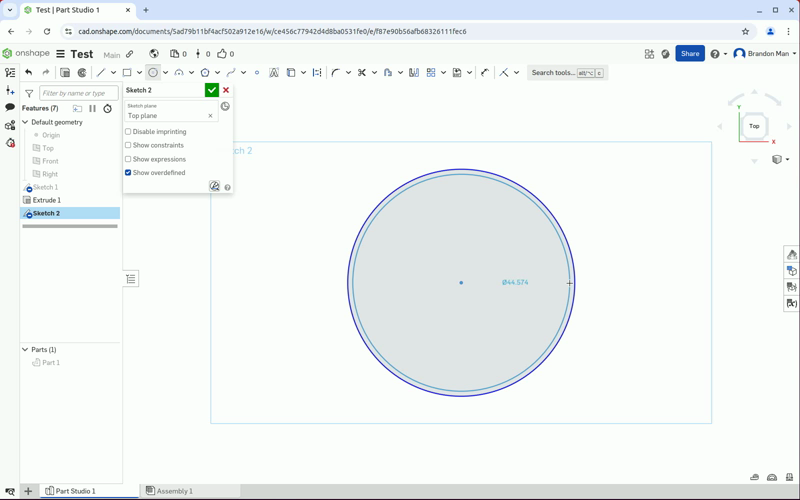
click(569, 282)
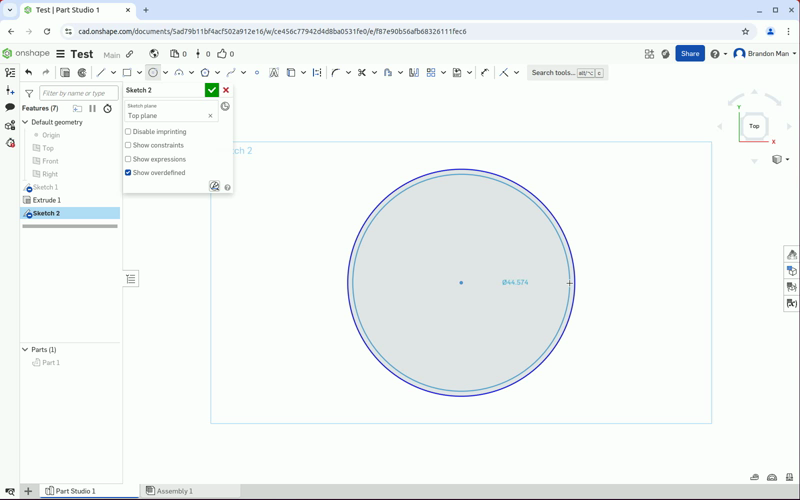
key(esc)
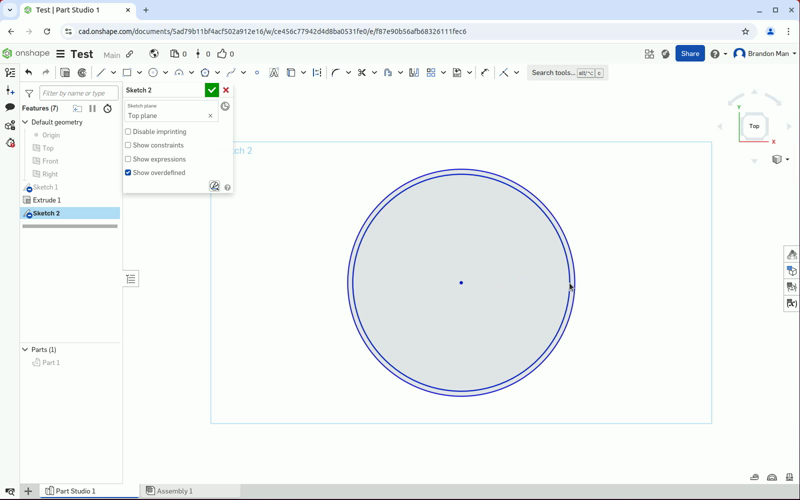
mouse_move(466, 393)
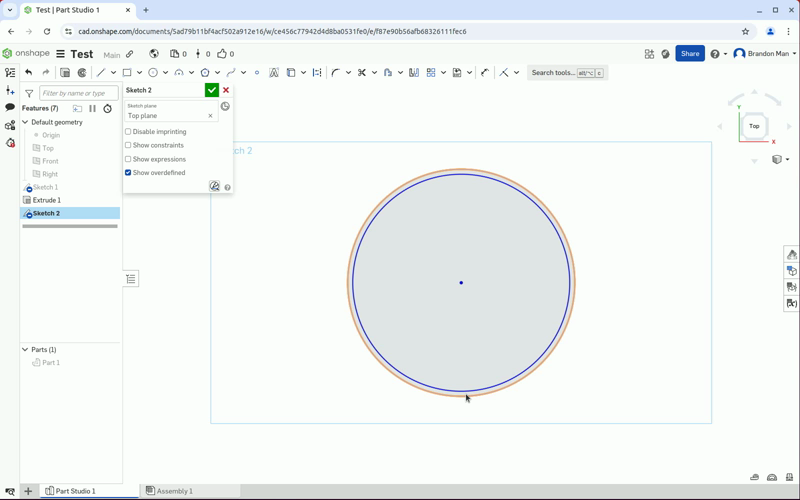
click(466, 393)
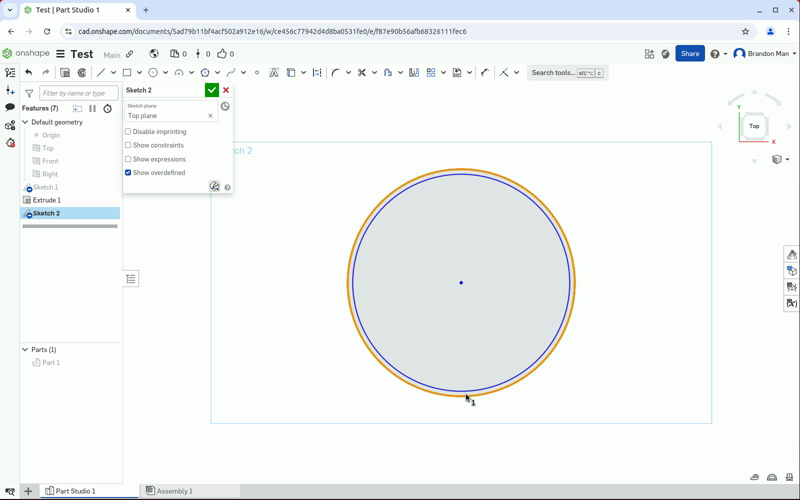
mouse_move(73, 352)
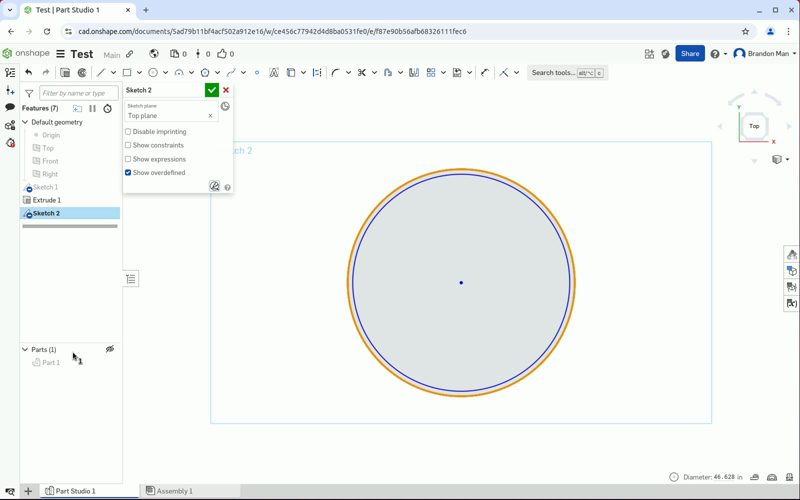
key(shift+y)
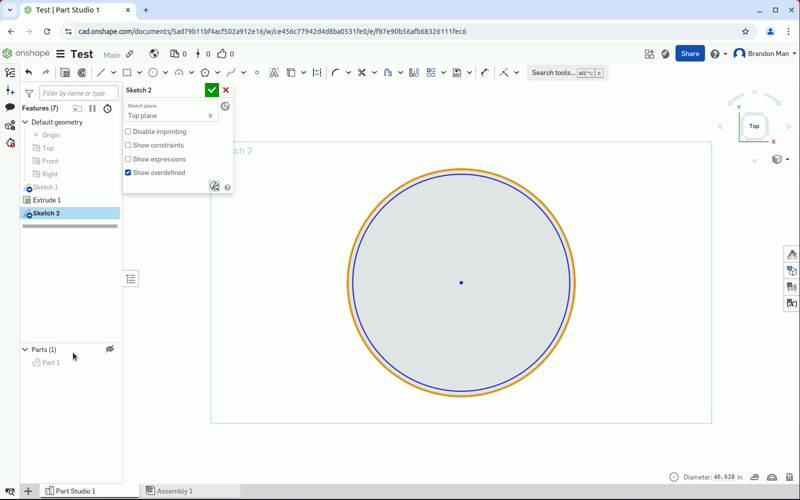
key(shift+e)
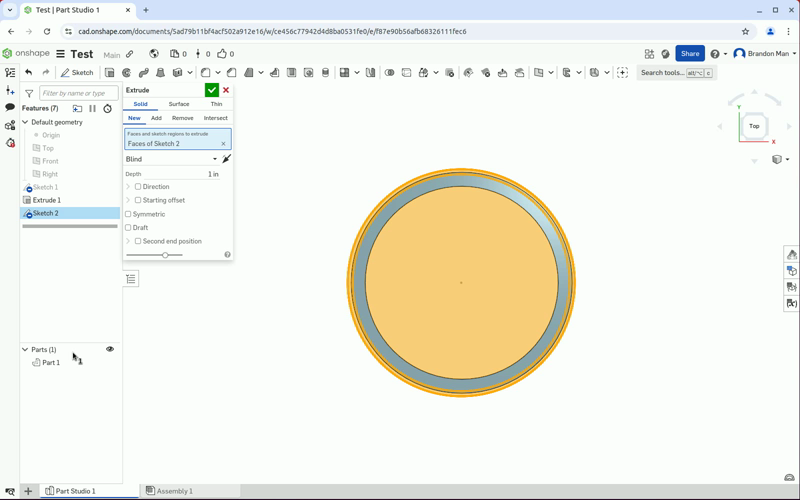
mouse_move(143, 106)
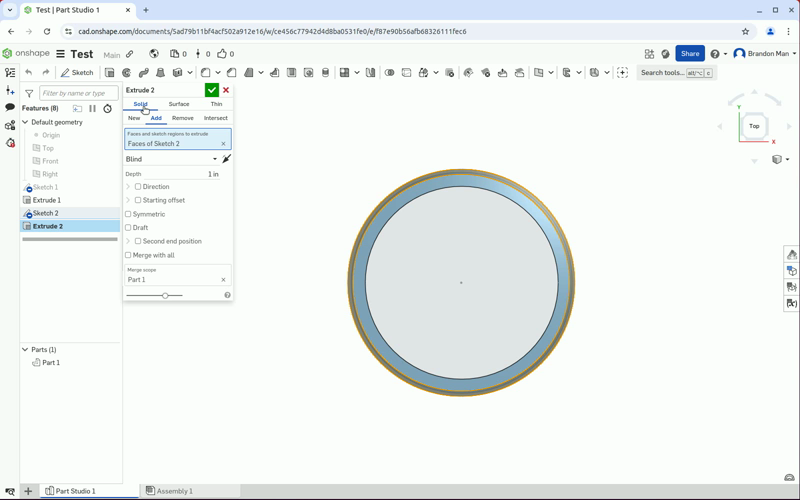
click(143, 106)
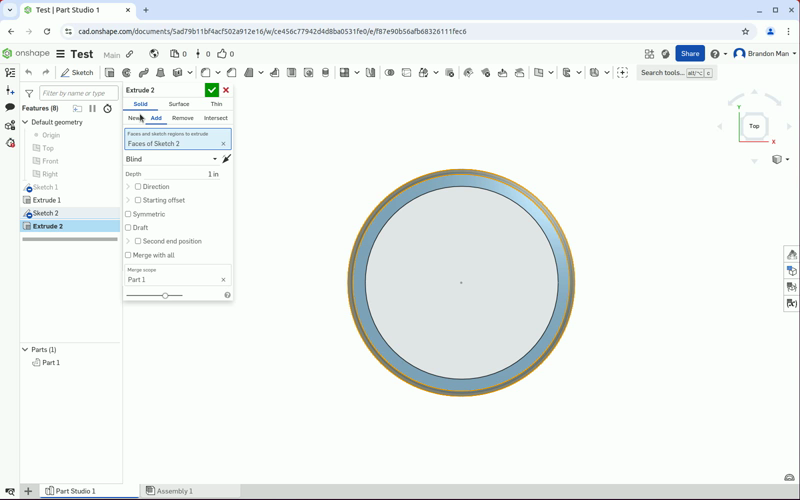
mouse_move(137, 120)
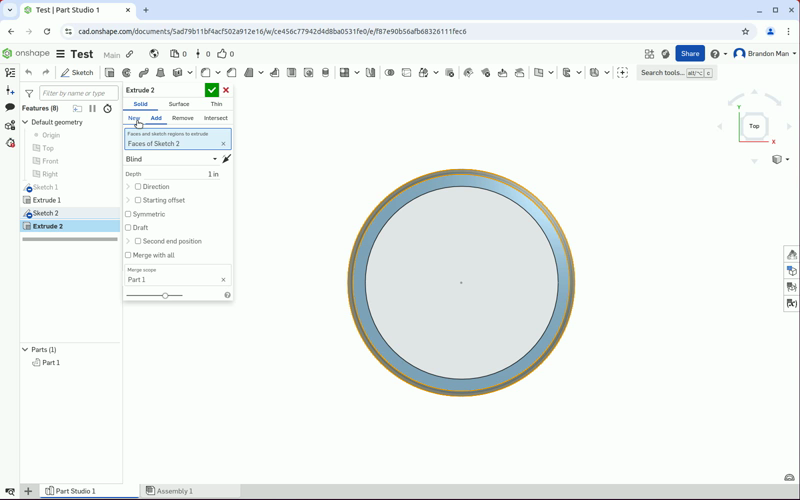
click(137, 120)
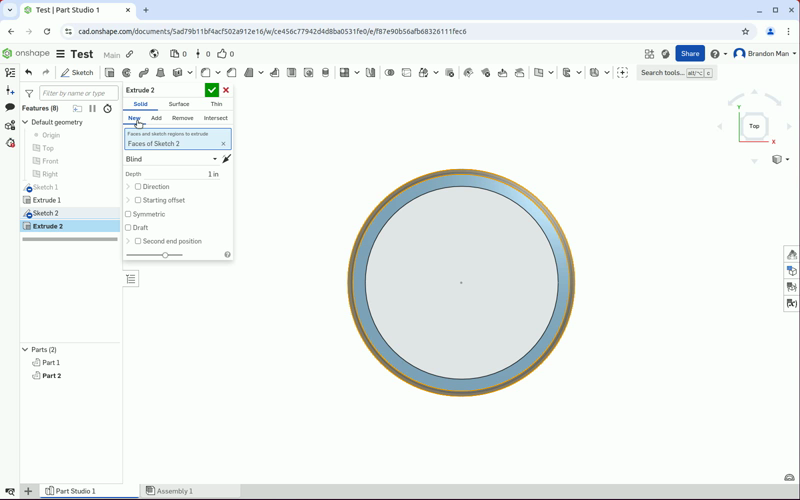
key(tab, 4)
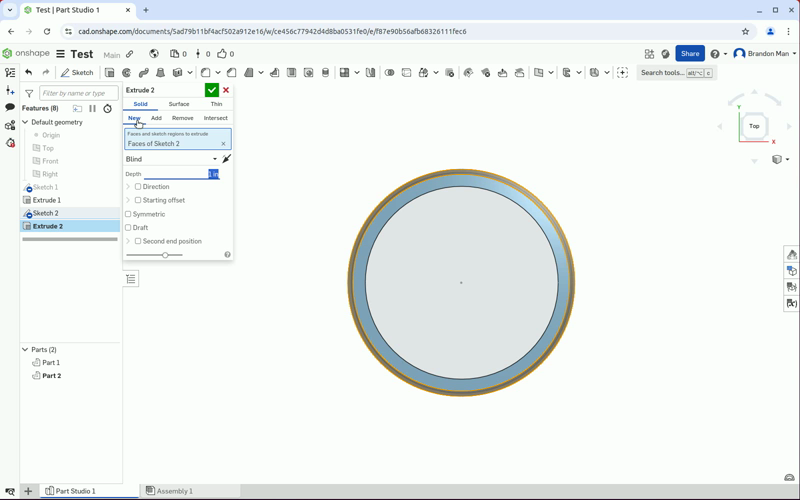
text(0.963)
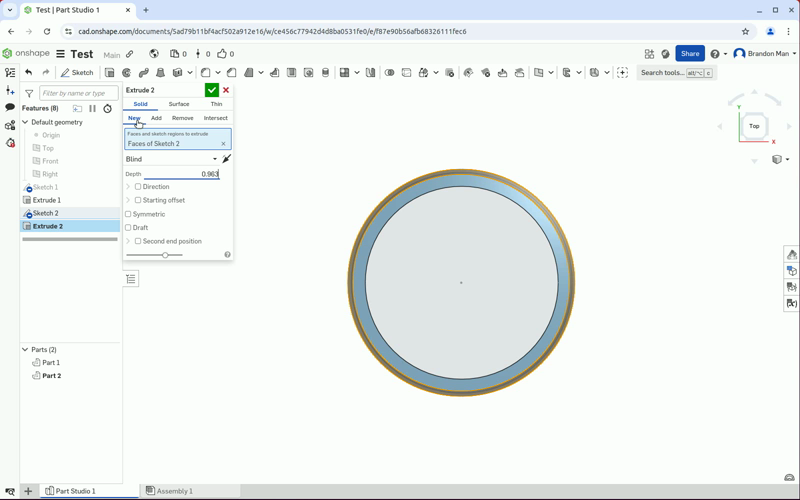
key(enter)
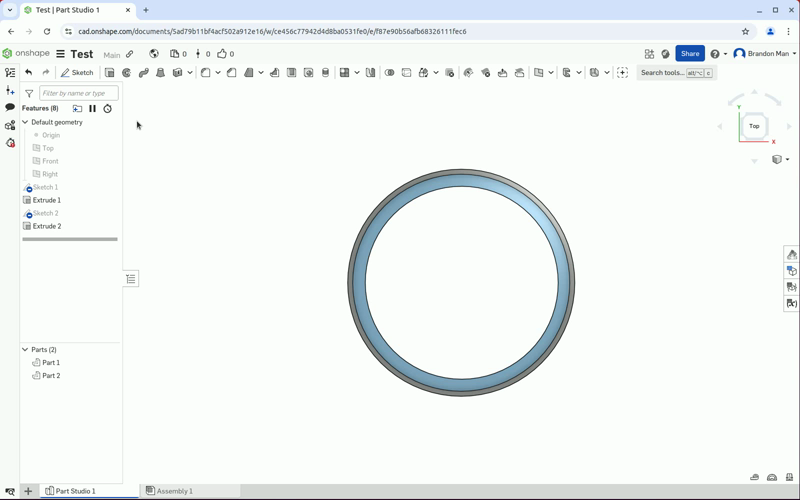
key(shift+h)
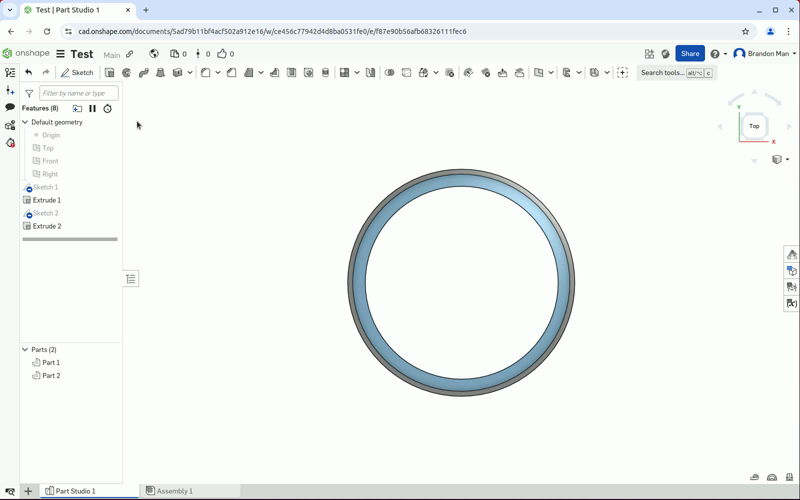
key(shift+h)
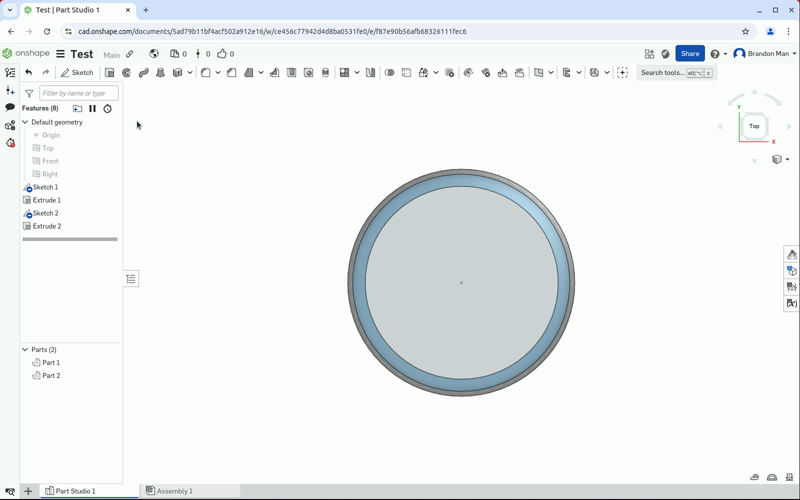
key(shift+7)
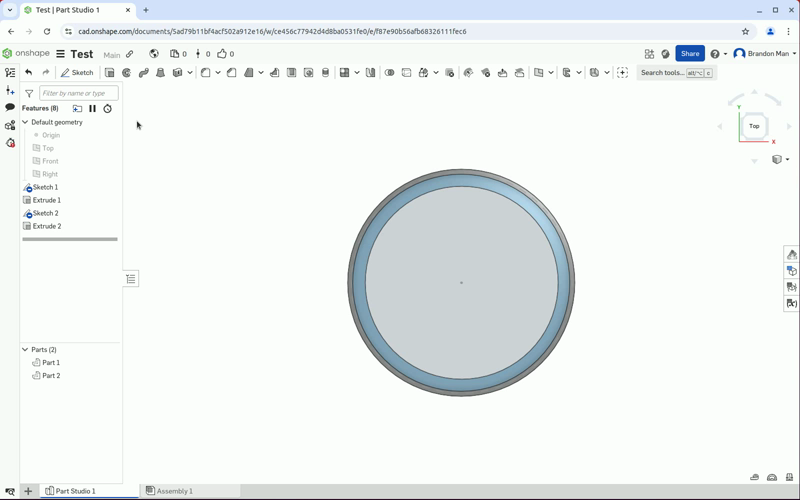
key(up, 3)
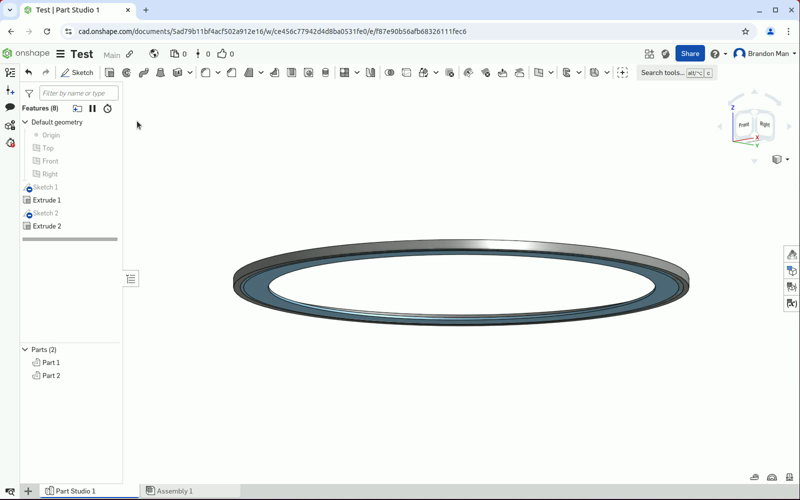
key(left, 3)
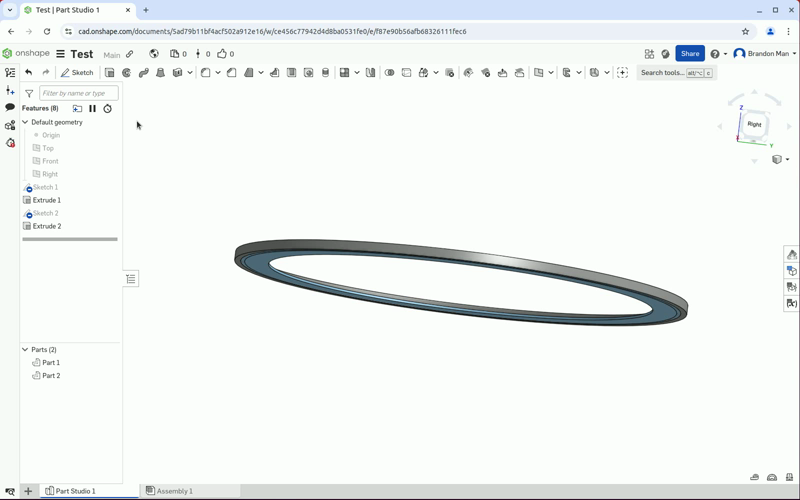
key(right, 3)
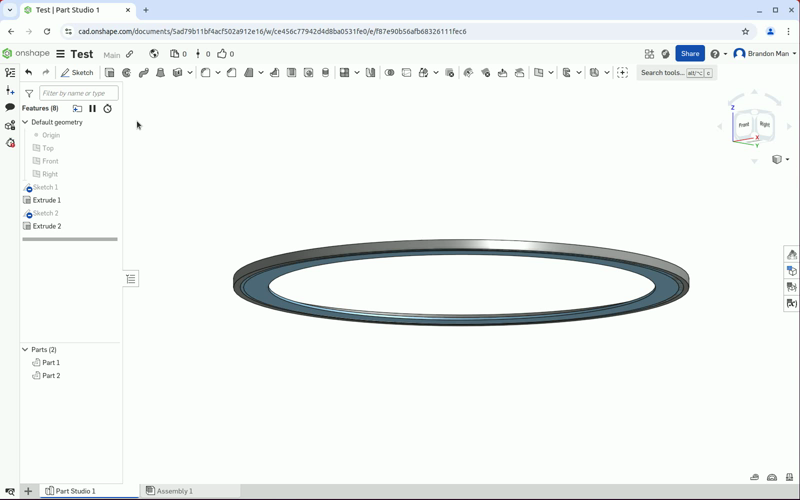
key(down, 3)
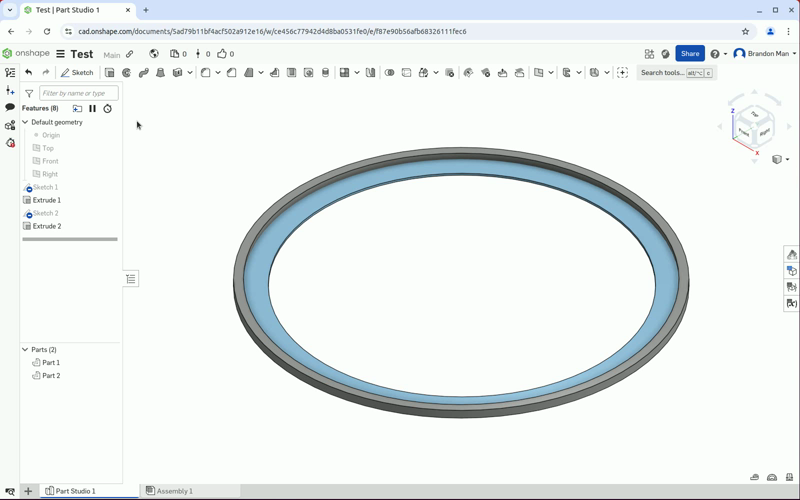
mouse_move(73, 189)
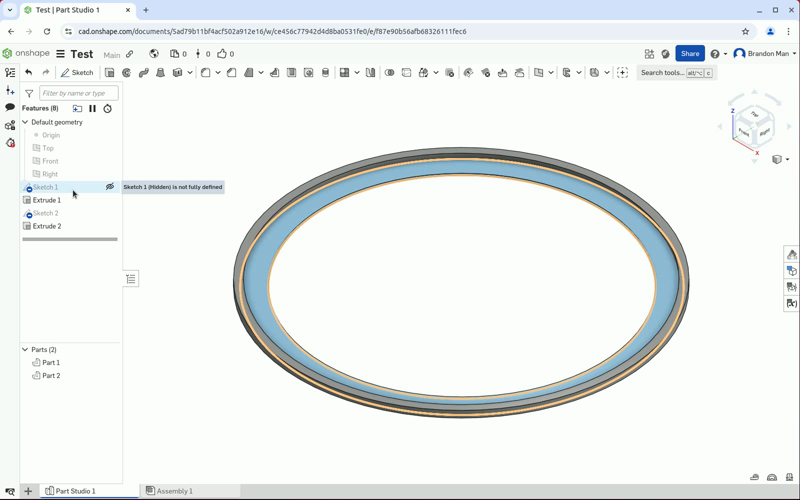
click(73, 189)